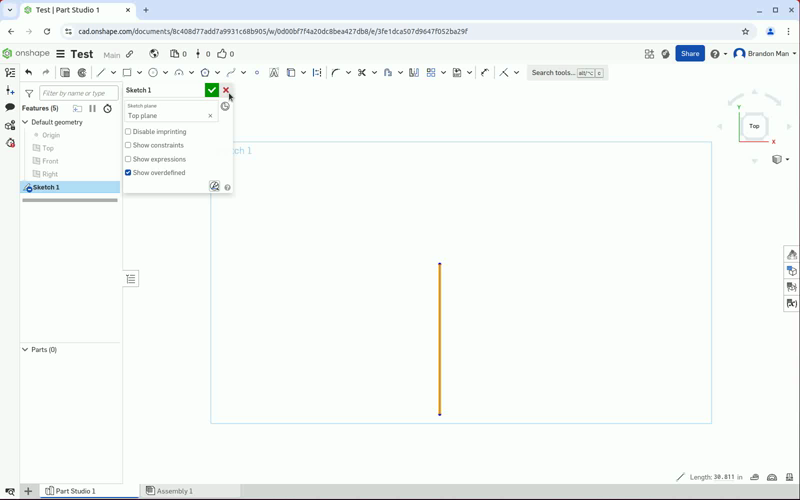
key(shift+h)
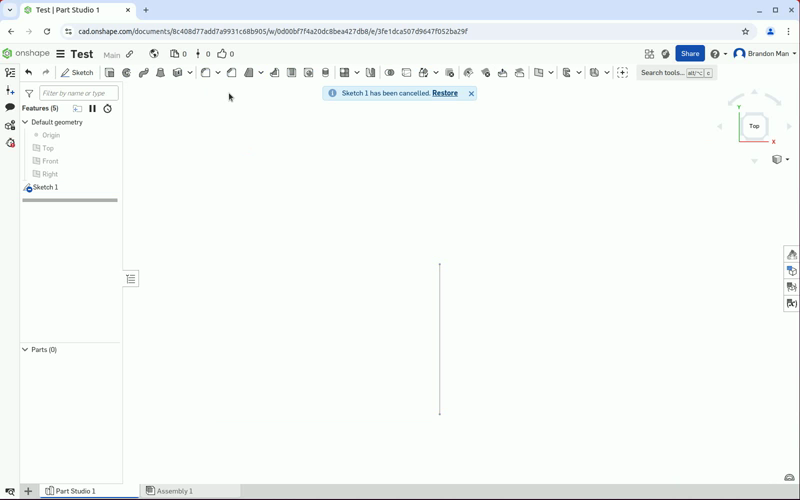
key(shift+s)
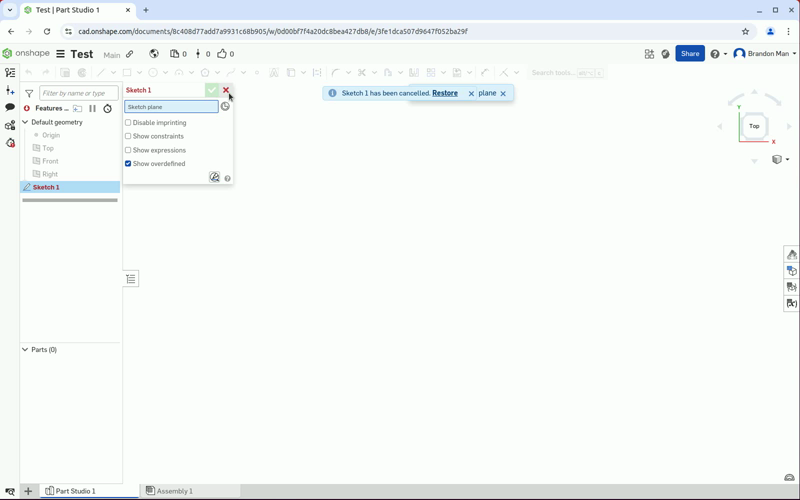
mouse_move(73, 150)
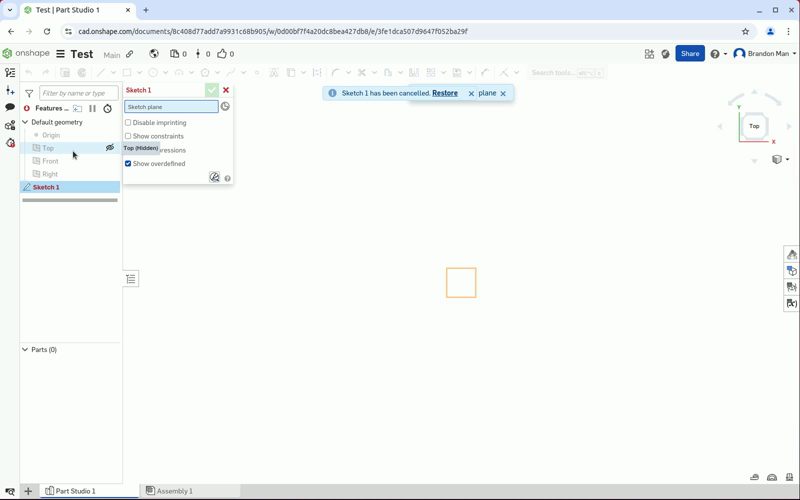
click(73, 150)
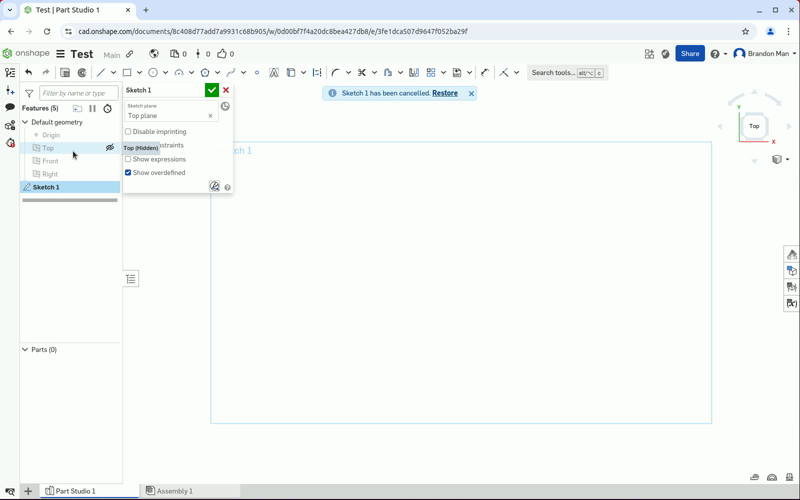
mouse_move(73, 352)
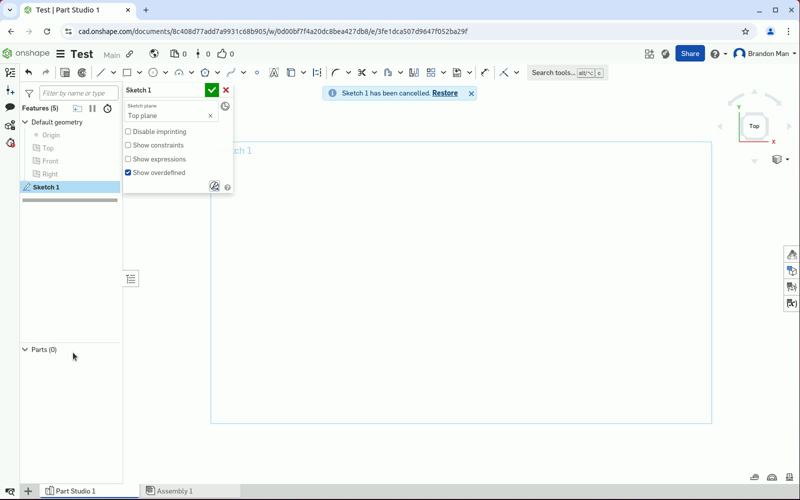
key(y)
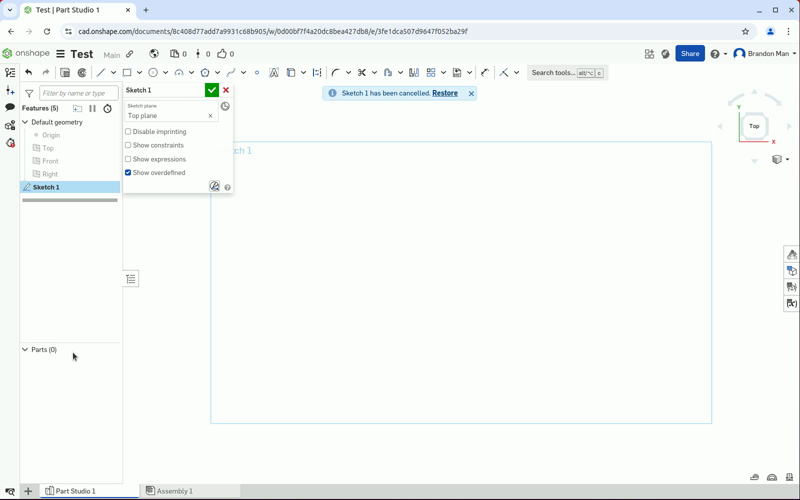
key(c)
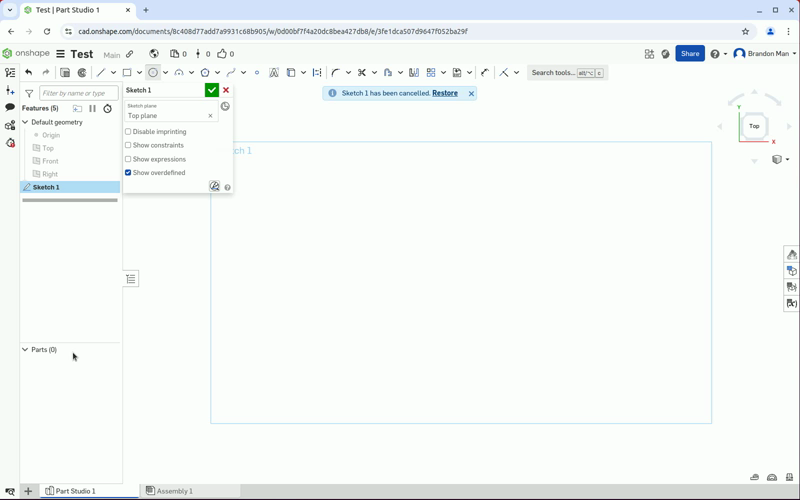
key_down(shift)
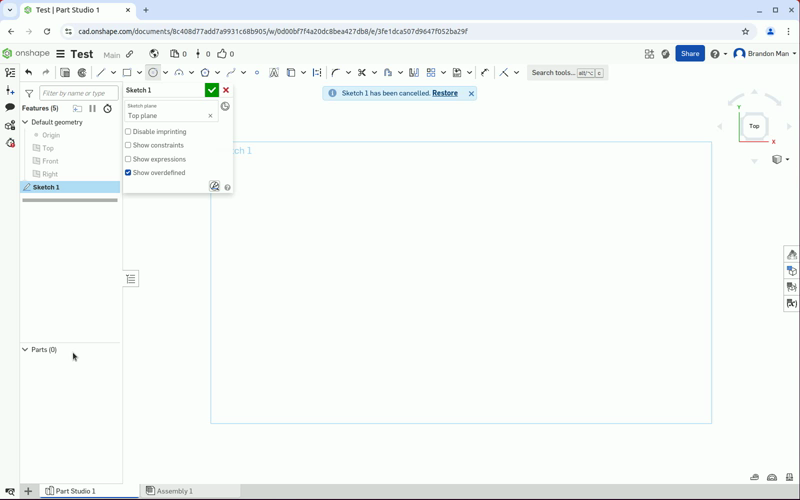
mouse_move(461, 282)
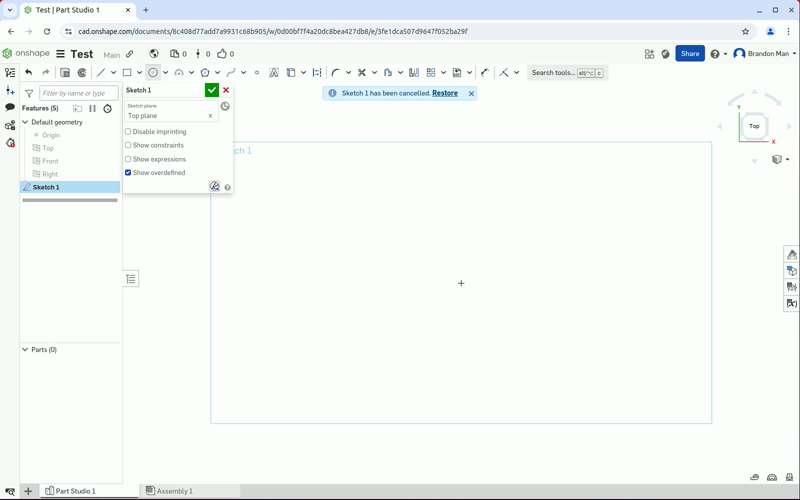
click(461, 282)
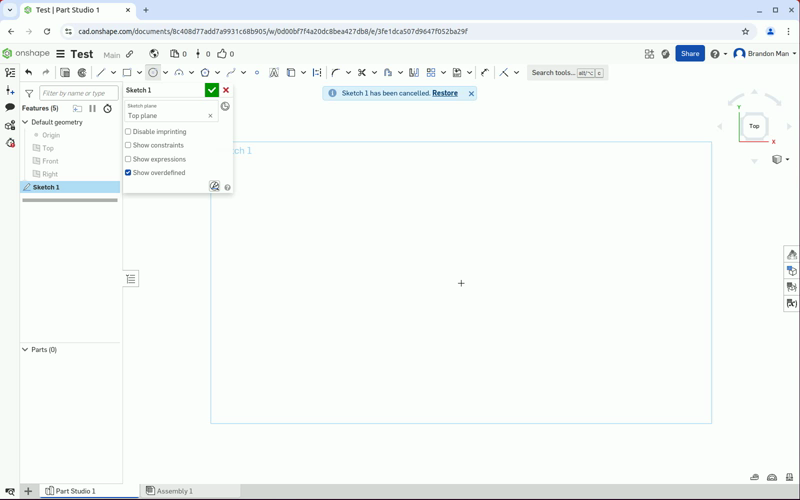
key_up(shift)
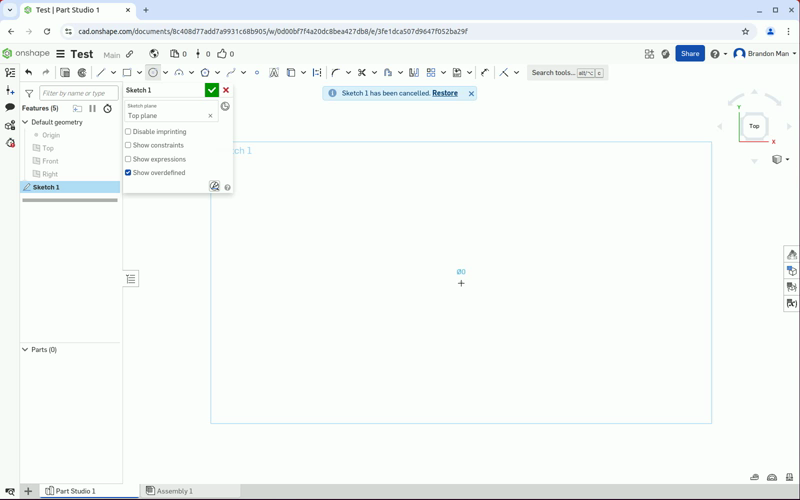
mouse_move(505, 282)
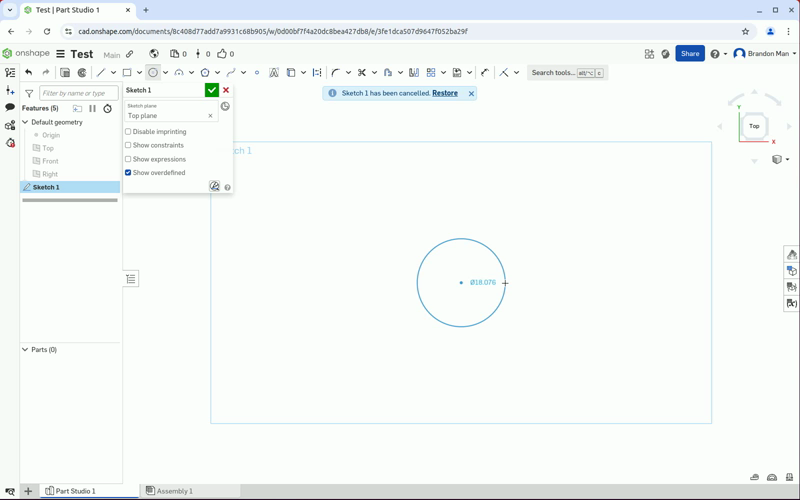
click(505, 282)
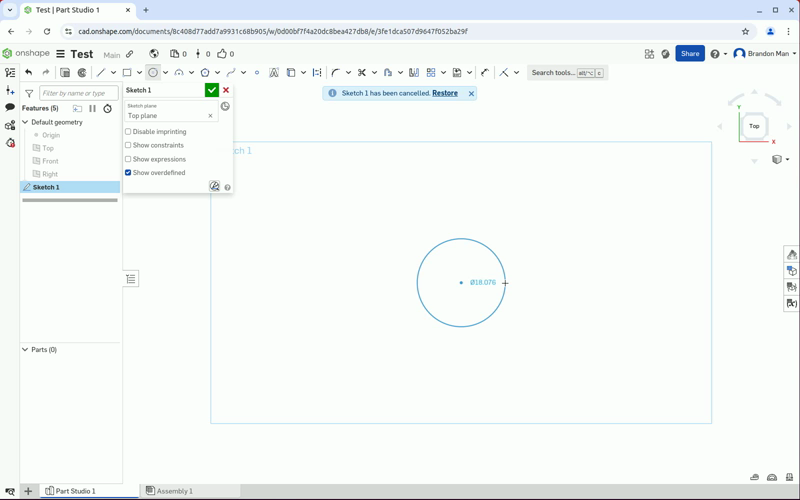
key(esc)
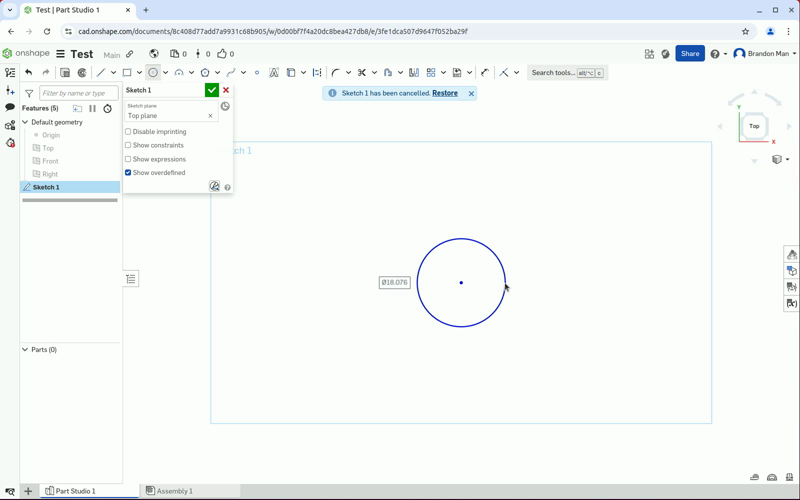
mouse_move(454, 281)
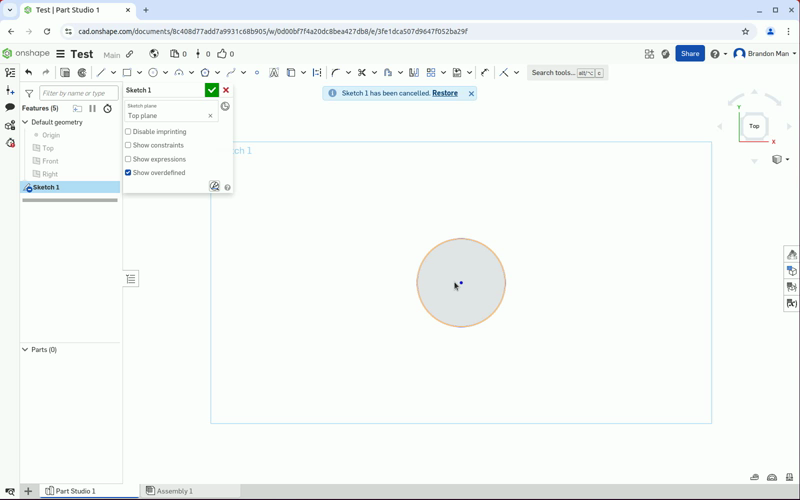
click(454, 281)
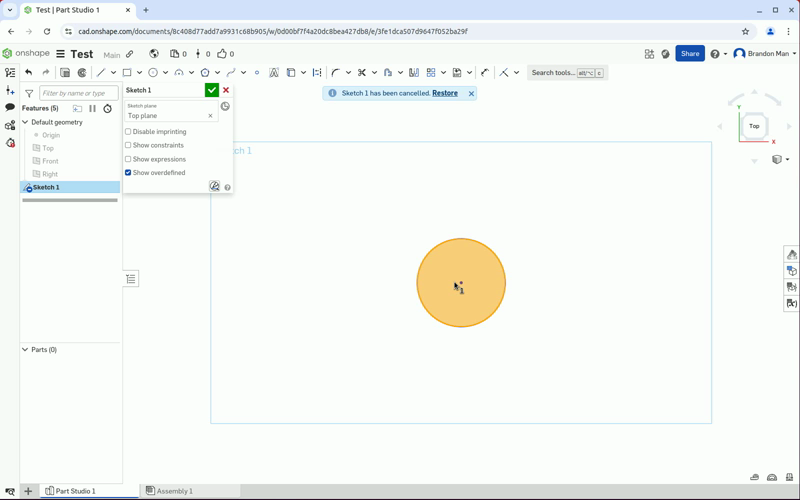
mouse_move(73, 352)
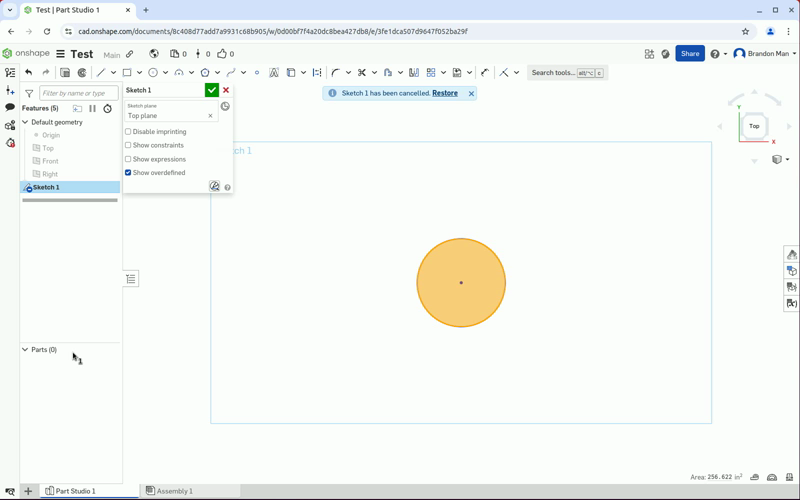
key(shift+y)
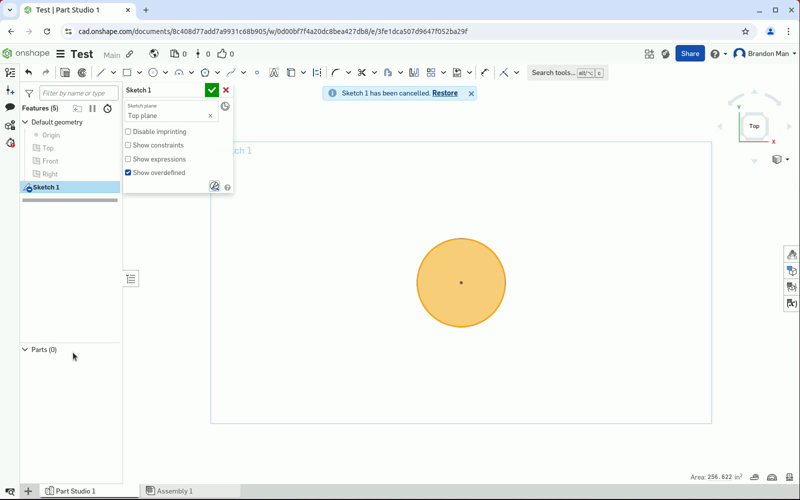
key(shift+e)
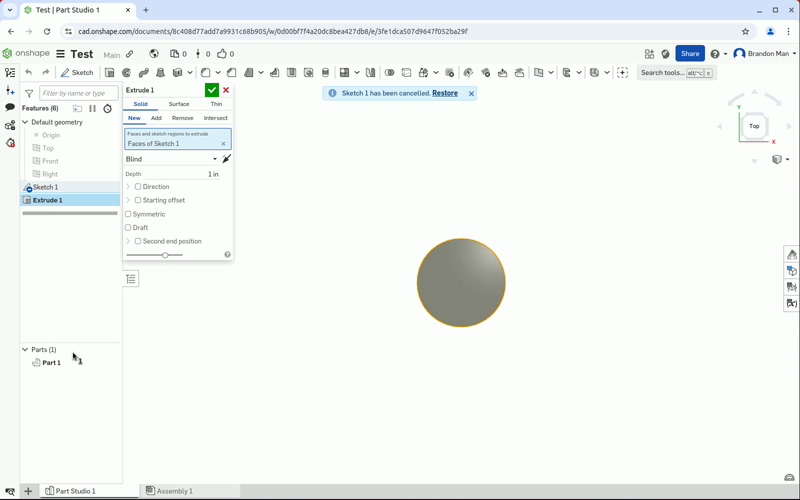
mouse_move(143, 106)
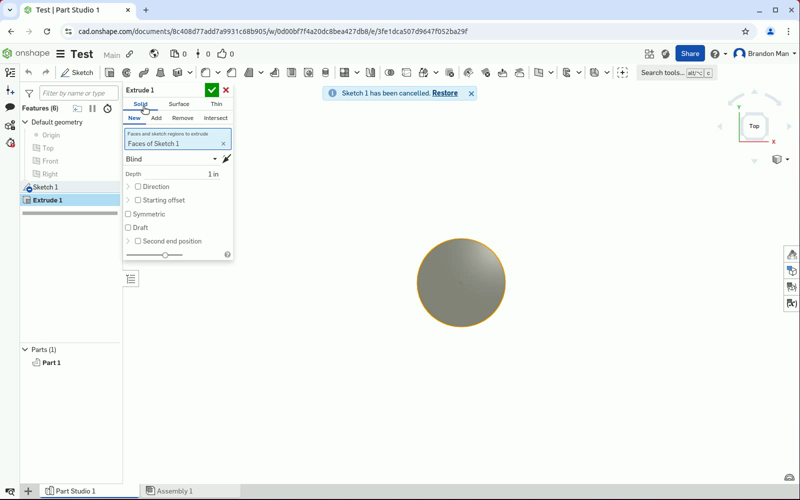
click(143, 106)
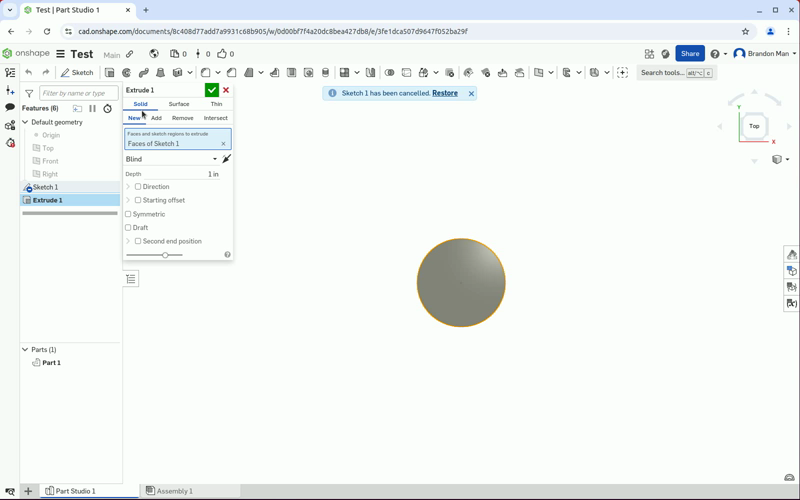
mouse_move(137, 120)
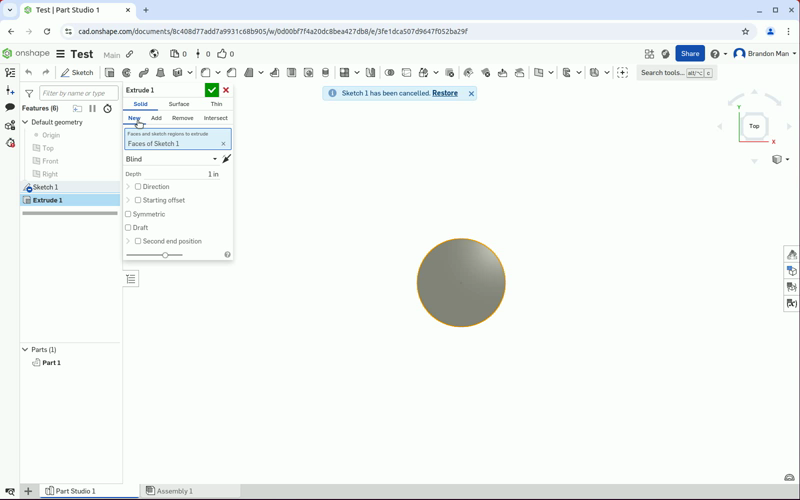
click(137, 120)
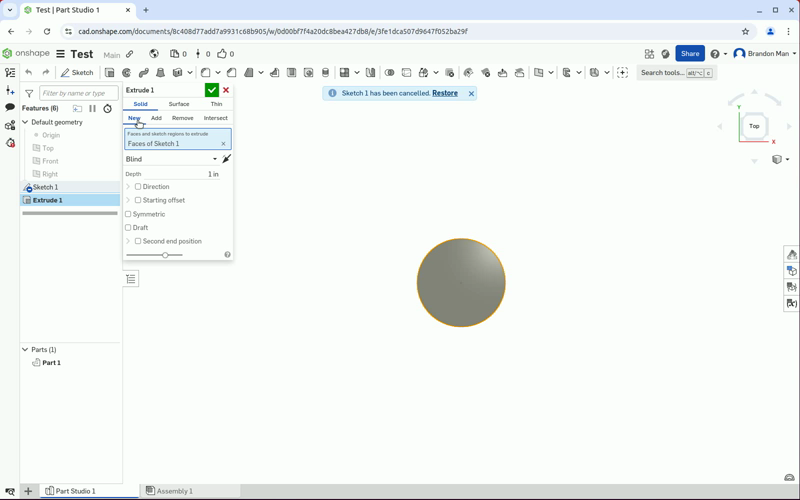
key(tab, 4)
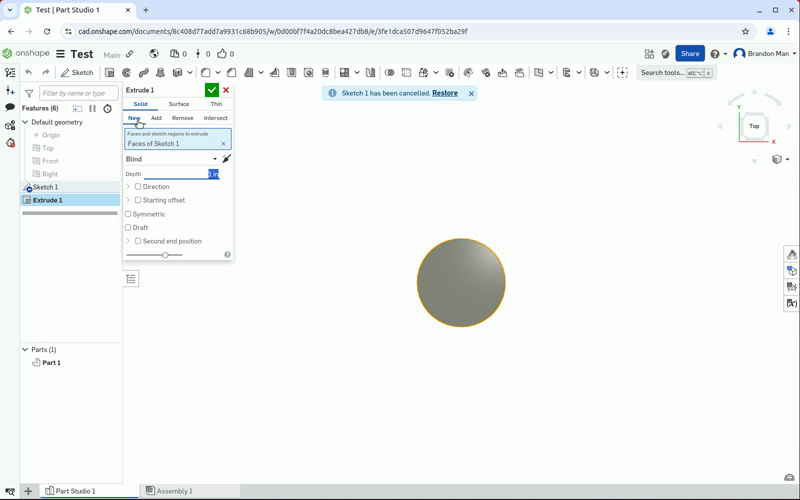
text(18.535)
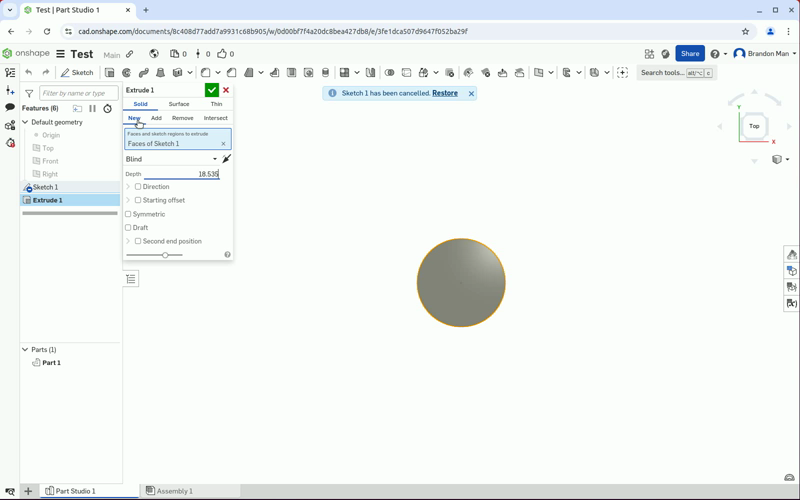
key(enter)
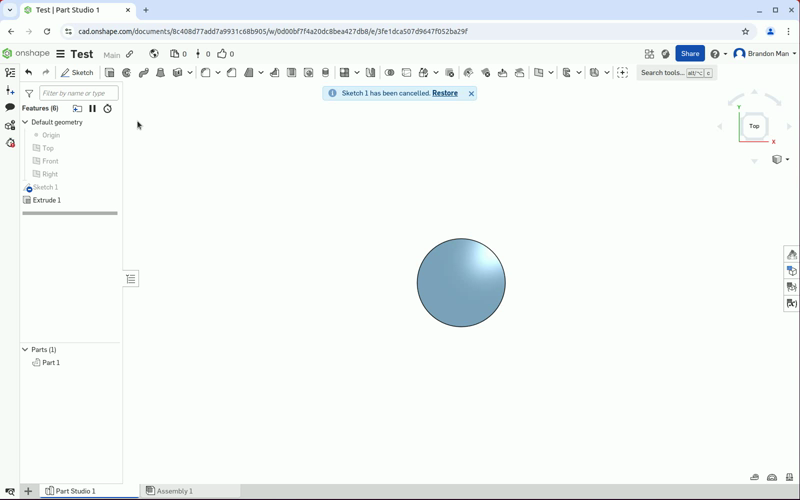
key(shift+h)
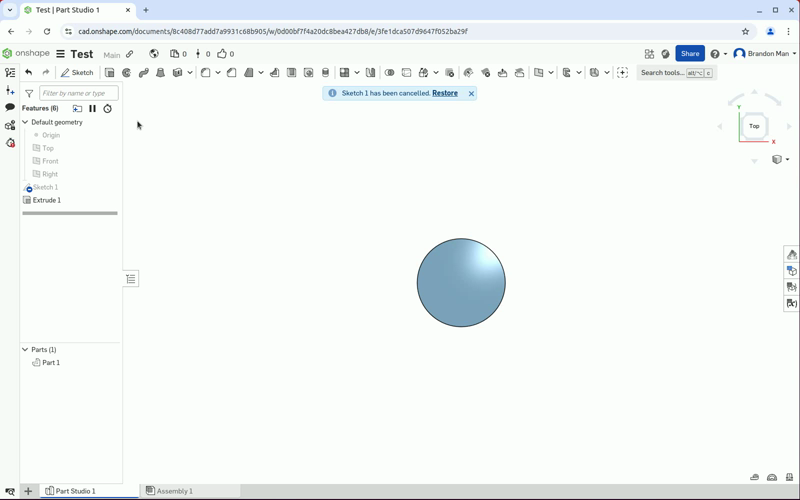
key(shift+h)
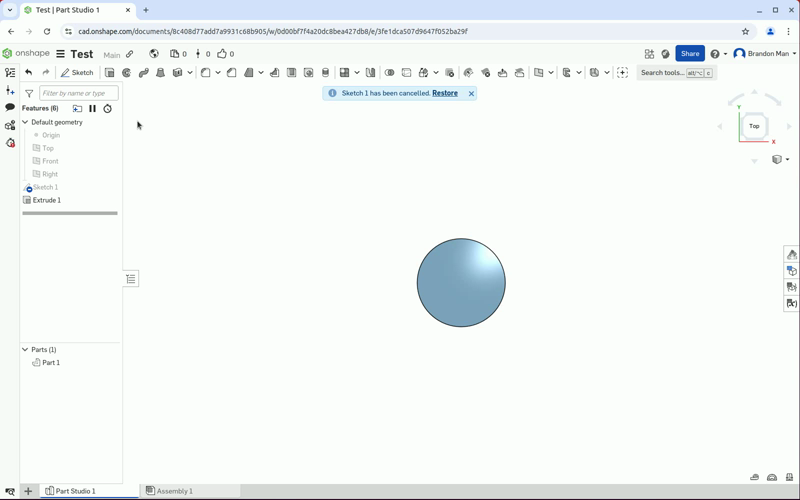
mouse_move(73, 189)
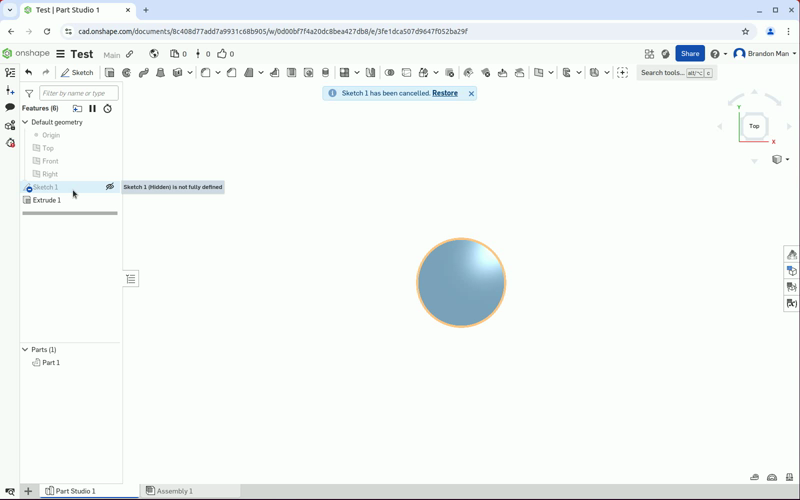
click(73, 189)
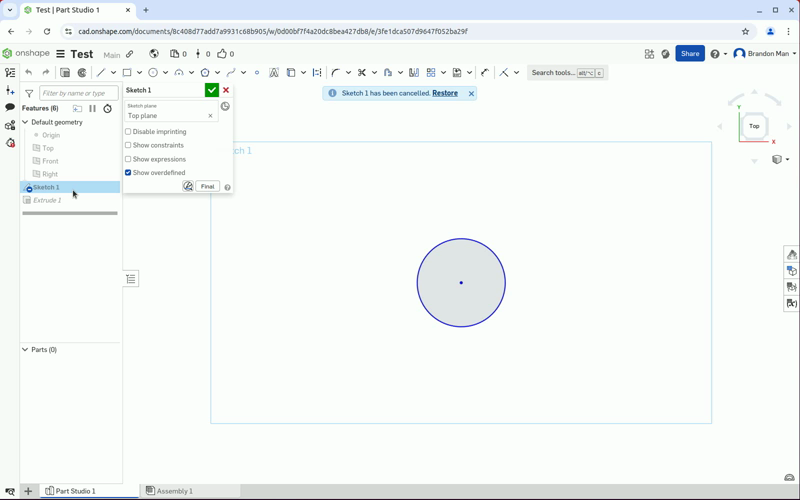
mouse_move(229, 92)
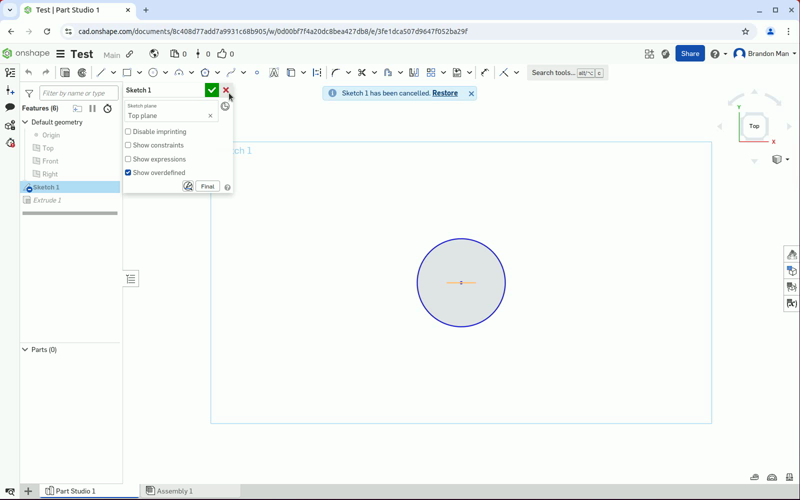
click(229, 92)
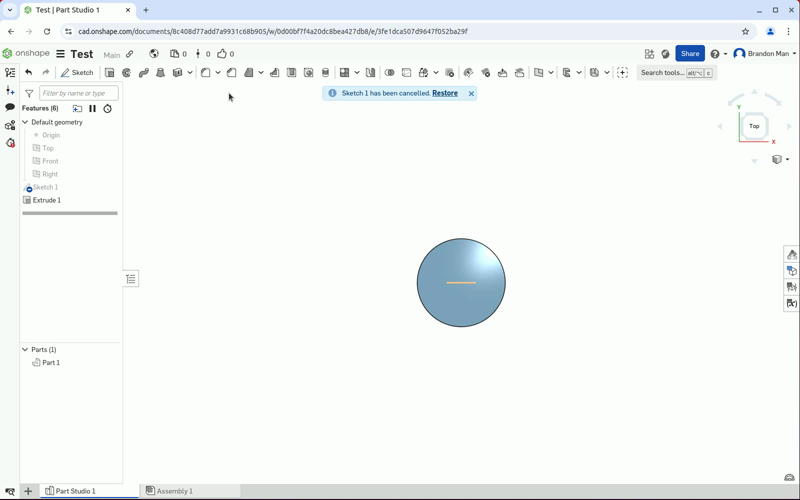
mouse_move(541, 75)
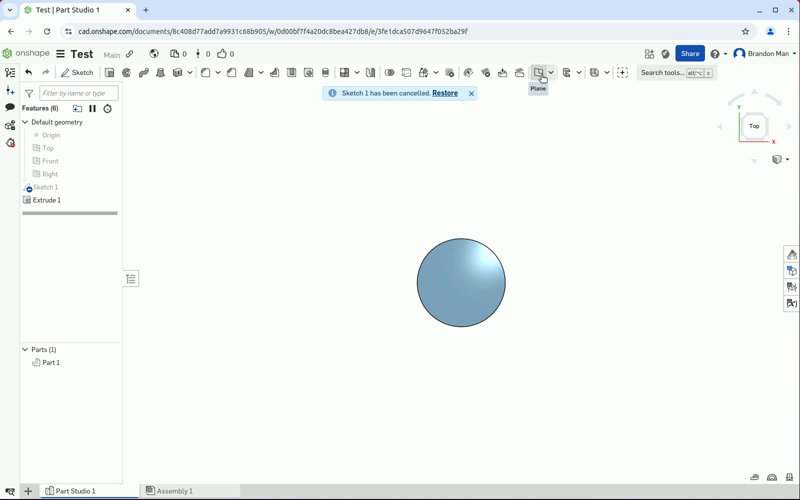
click(541, 75)
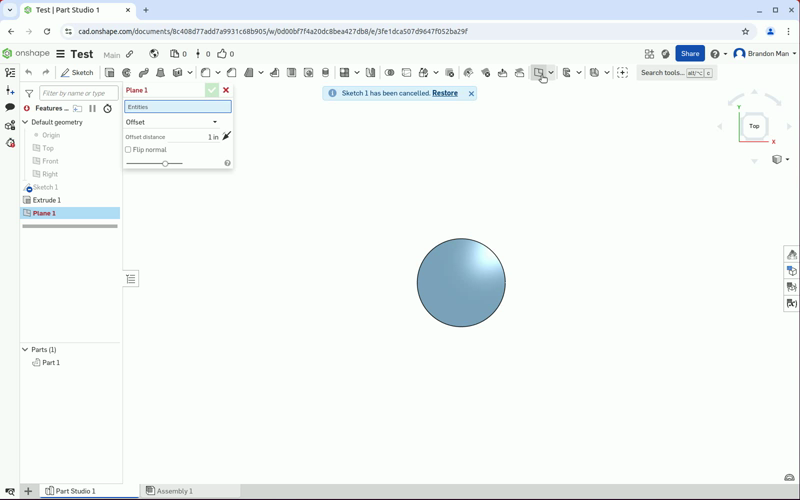
mouse_move(73, 150)
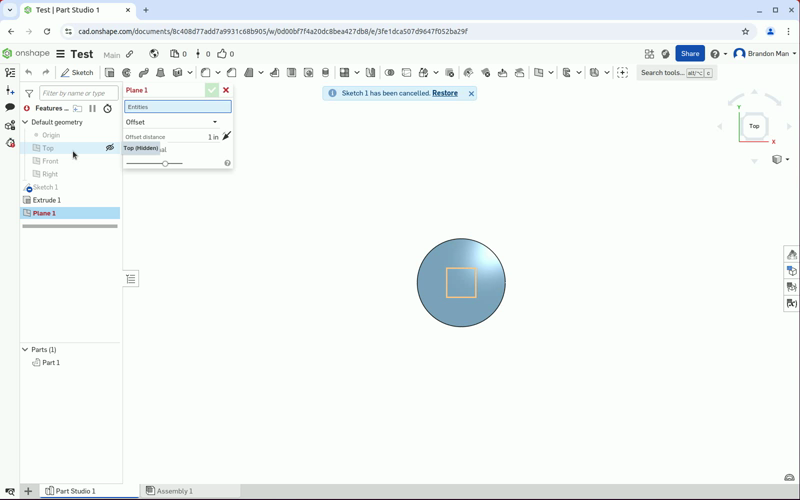
click(73, 150)
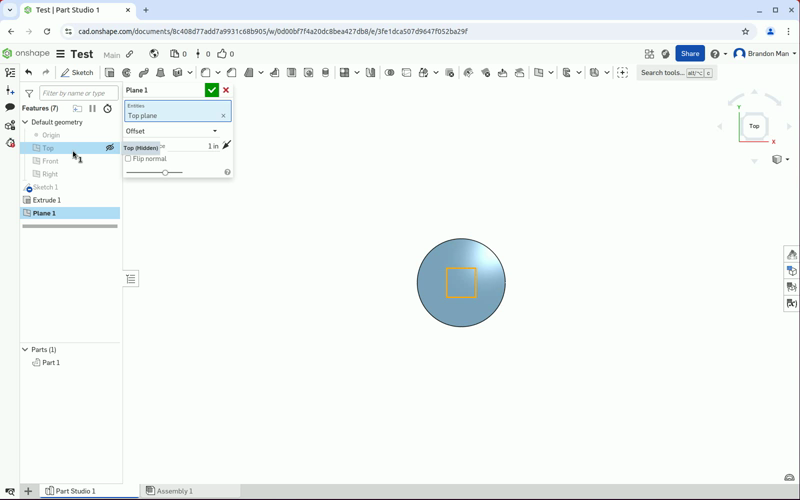
key(tab, 2)
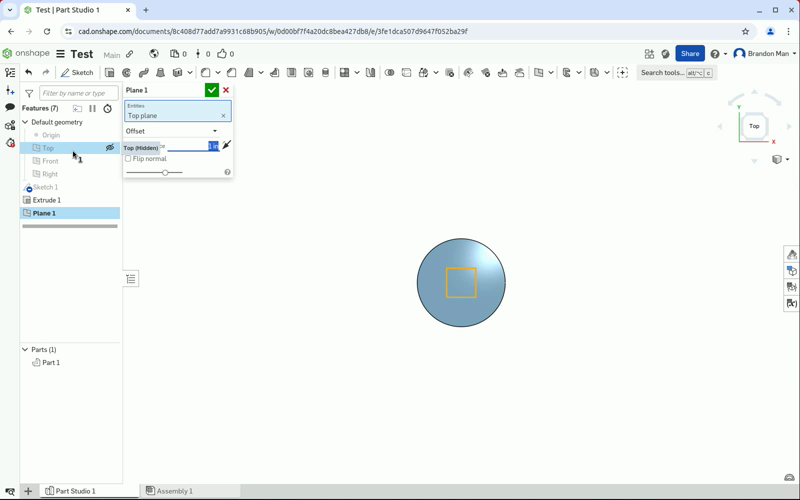
text(18.548)
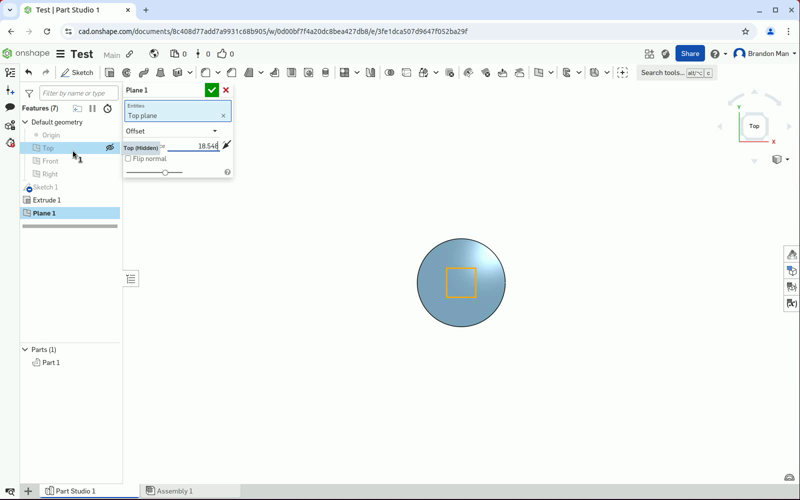
key(enter, 2)
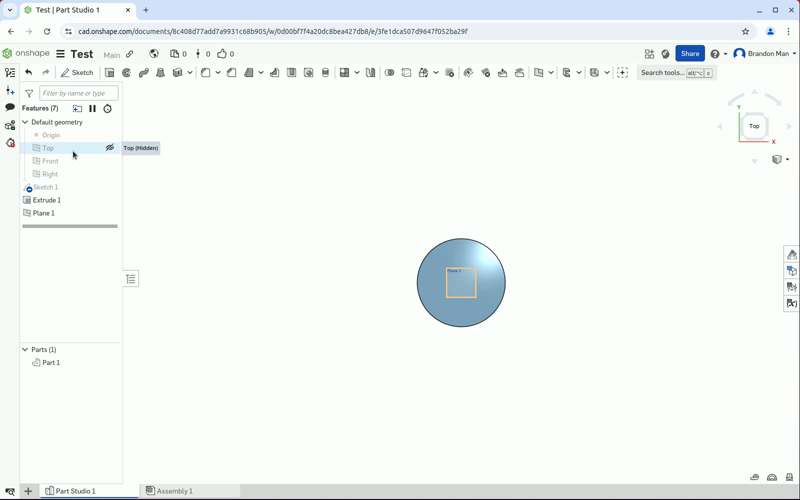
key(shift+s)
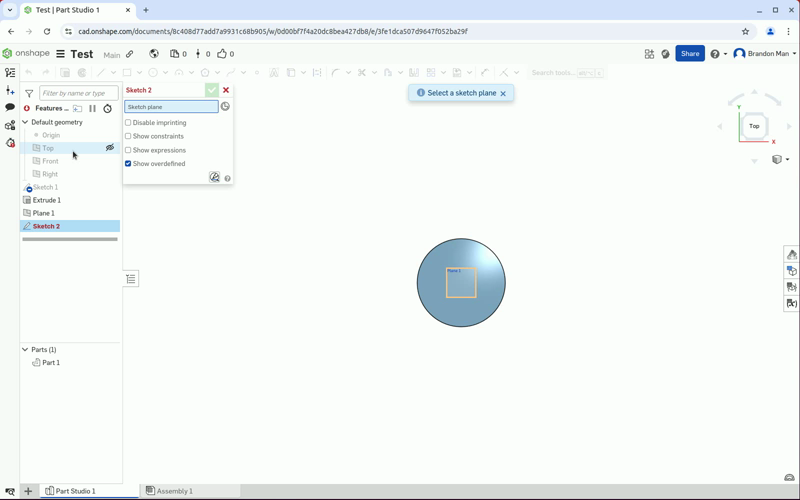
mouse_move(73, 215)
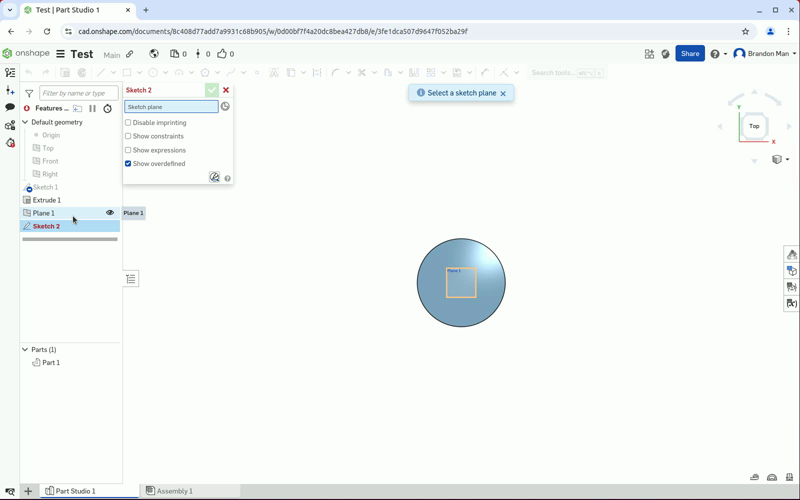
click(73, 215)
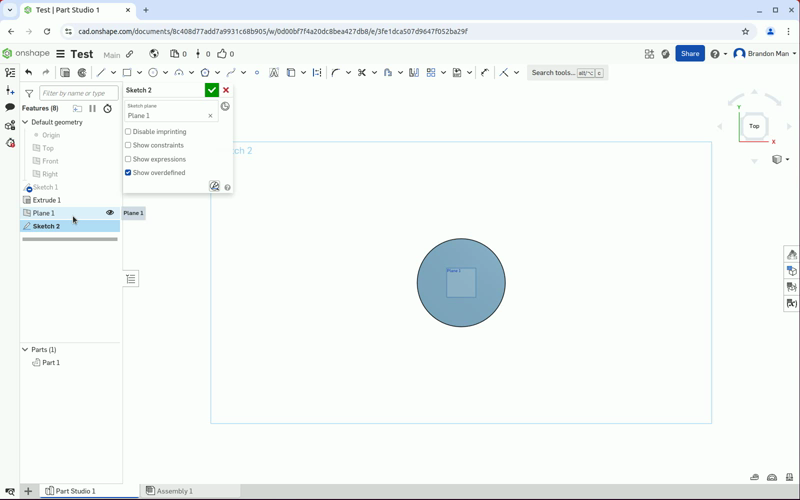
mouse_move(73, 352)
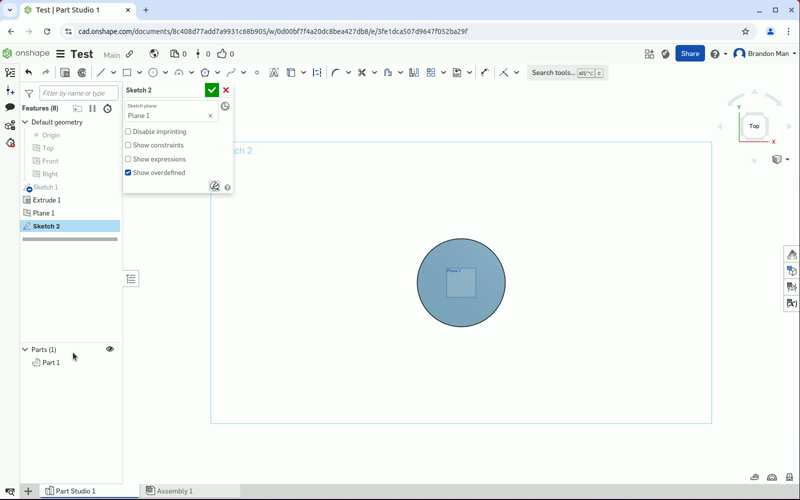
key(y)
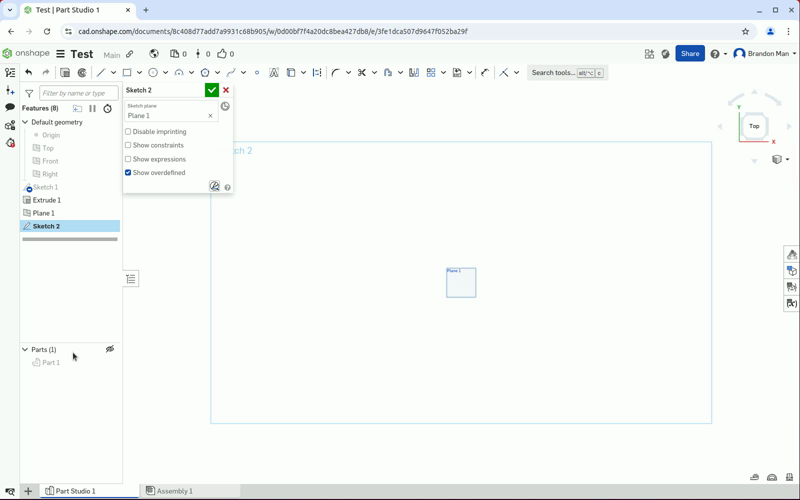
key(c)
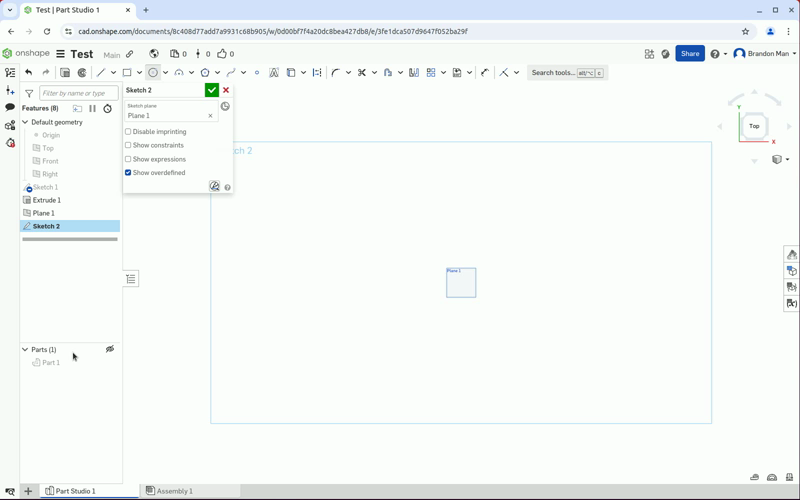
key_down(shift)
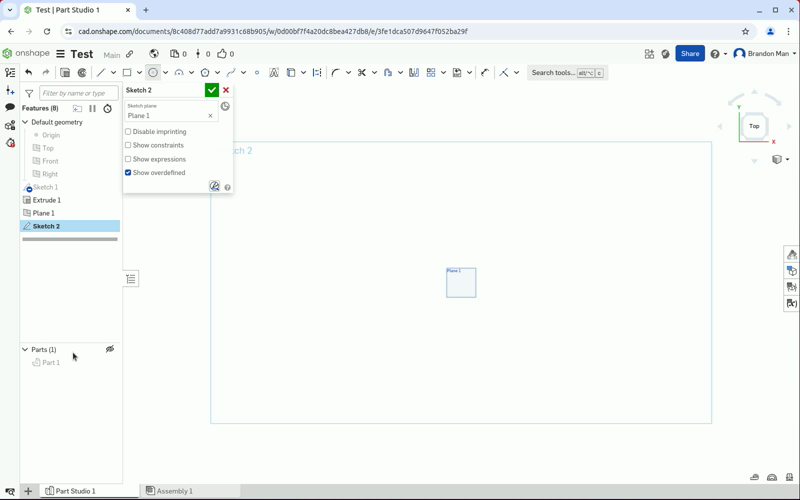
mouse_move(460, 282)
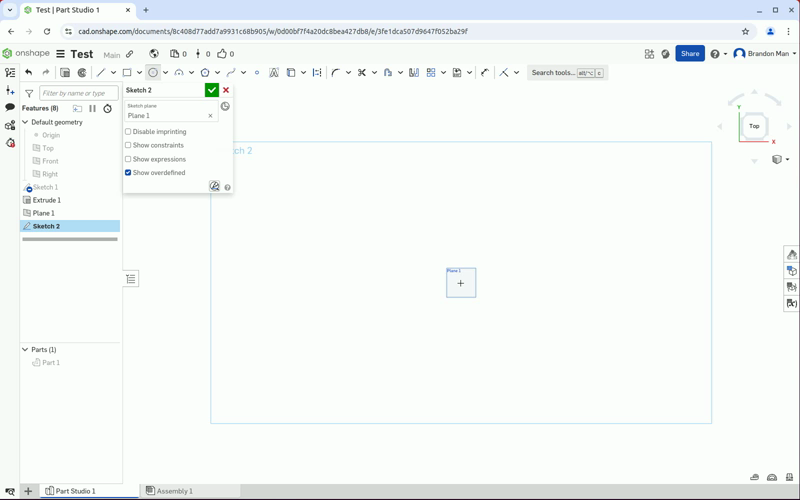
click(460, 282)
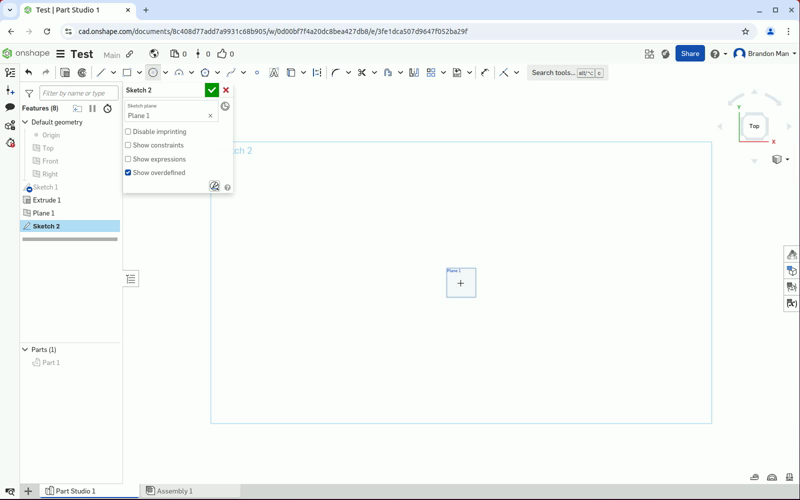
key_up(shift)
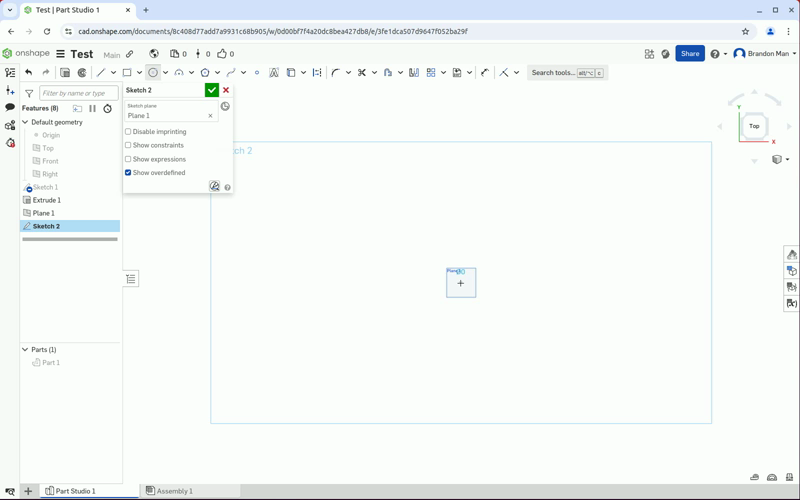
mouse_move(474, 282)
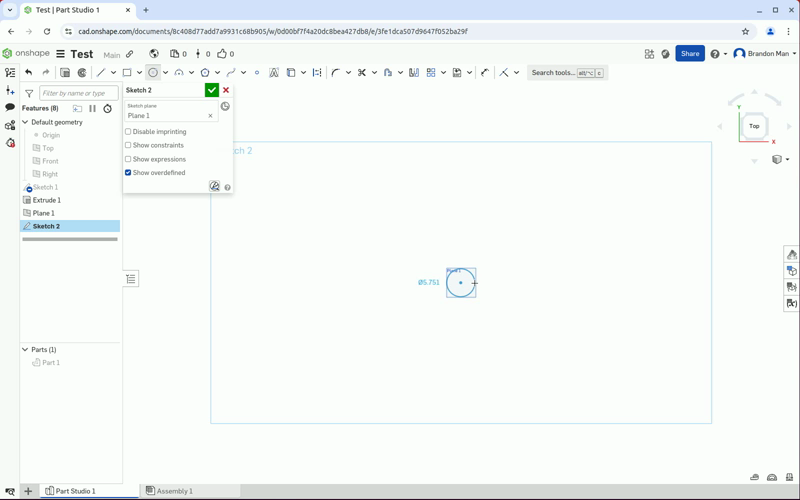
click(474, 282)
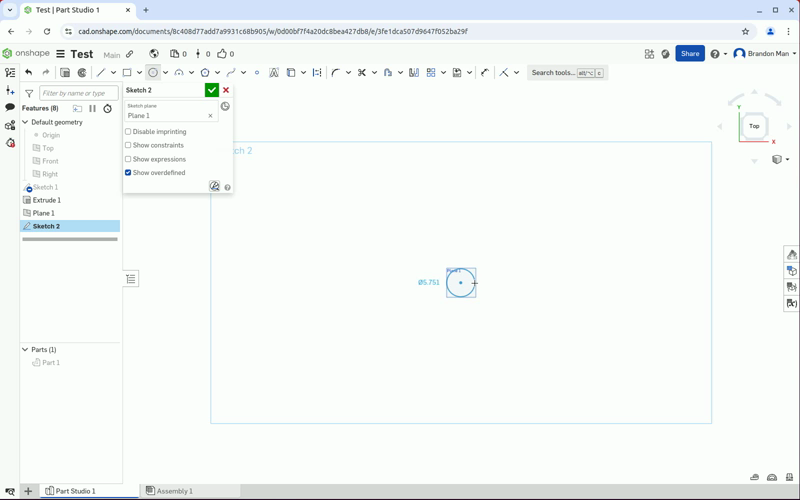
key(esc)
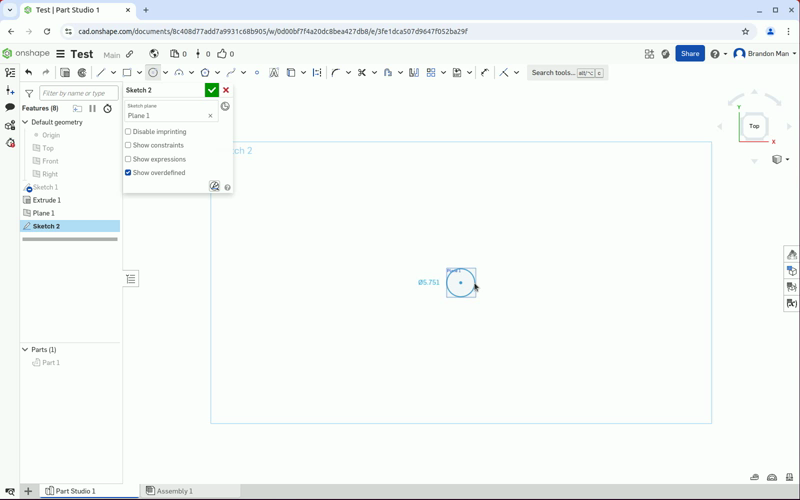
mouse_move(455, 274)
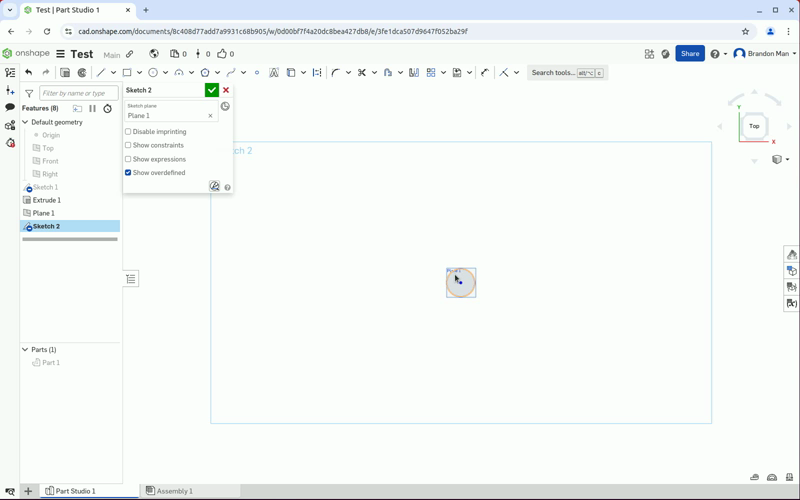
scroll(6)
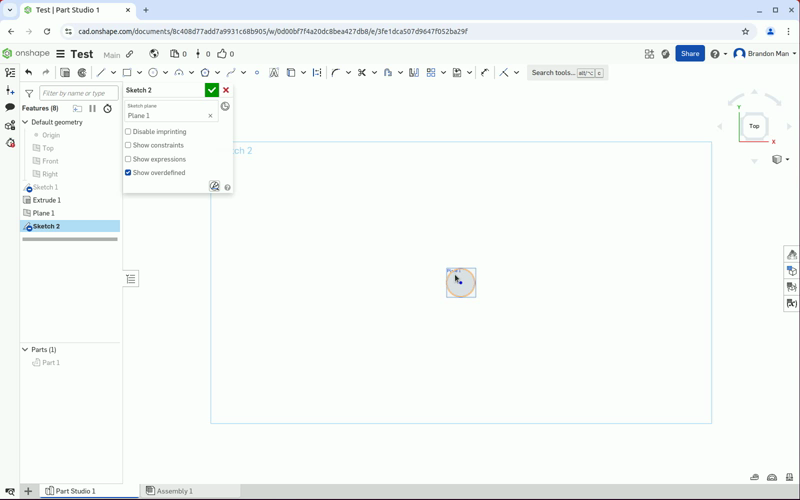
scroll(6)
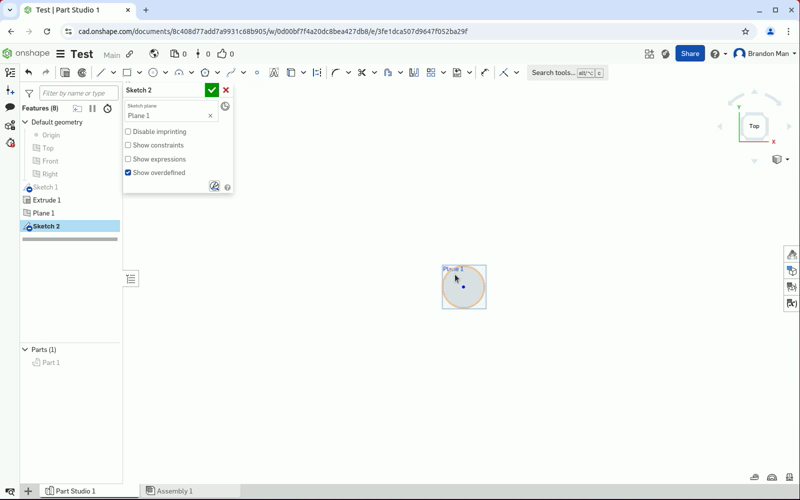
scroll(6)
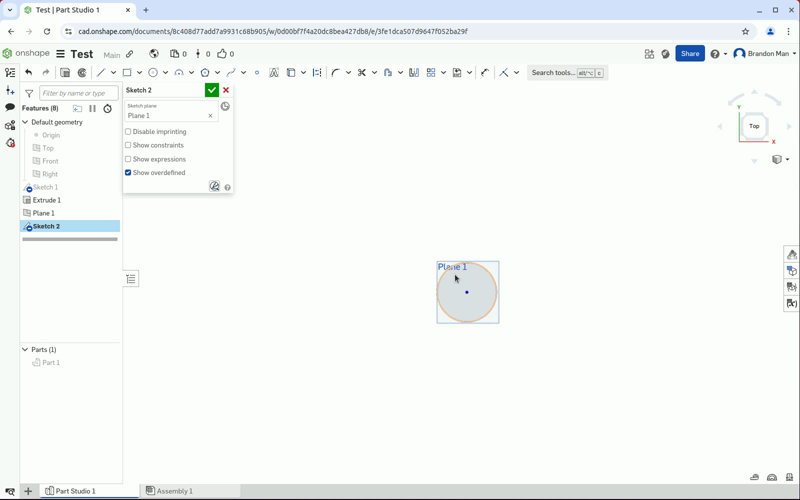
scroll(6)
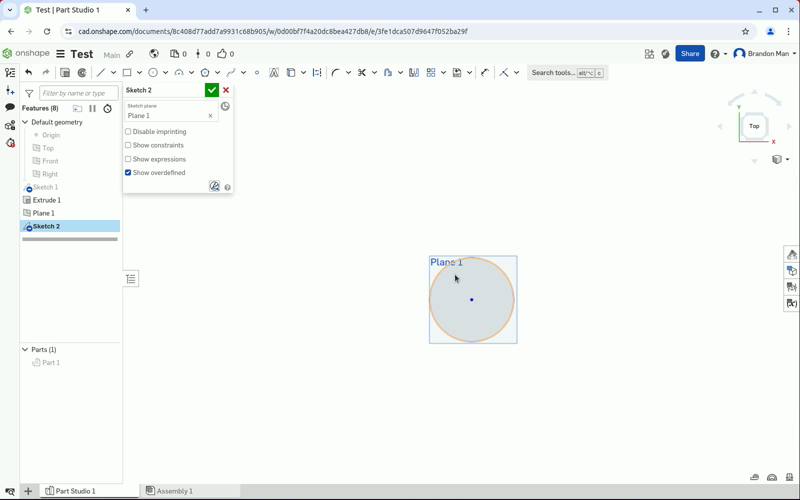
scroll(6)
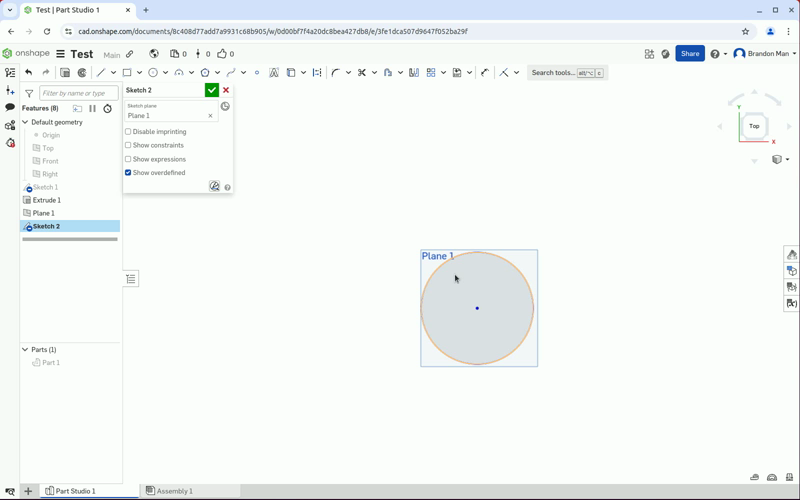
scroll(6)
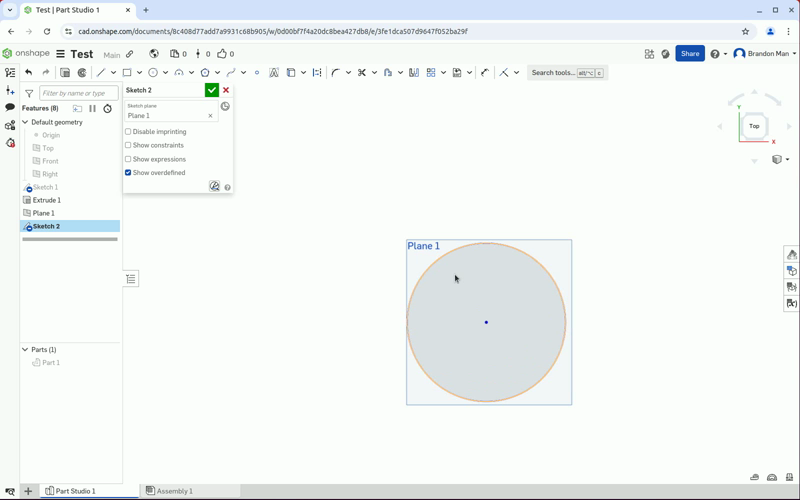
scroll(6)
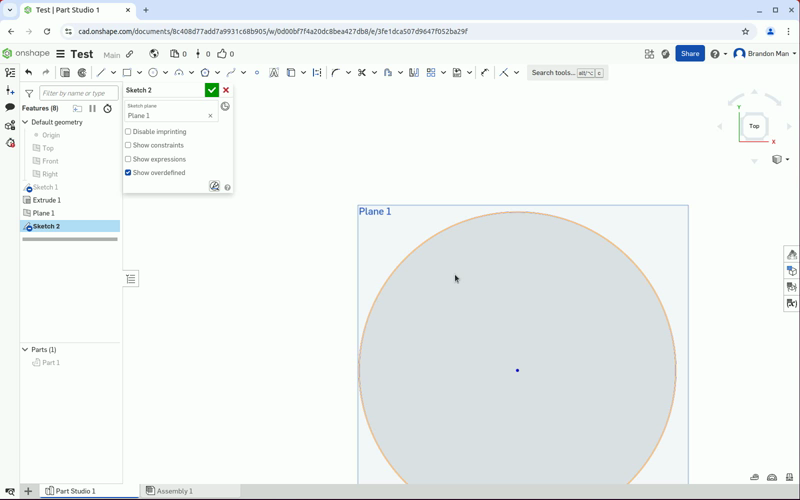
click(455, 274)
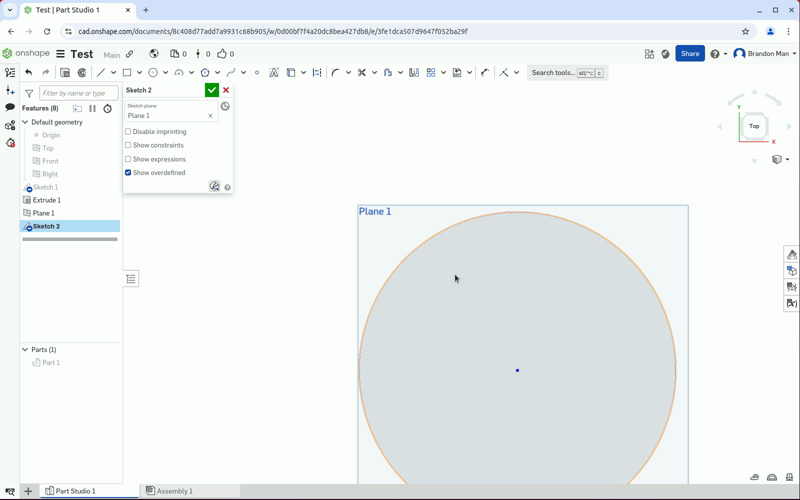
scroll(-6)
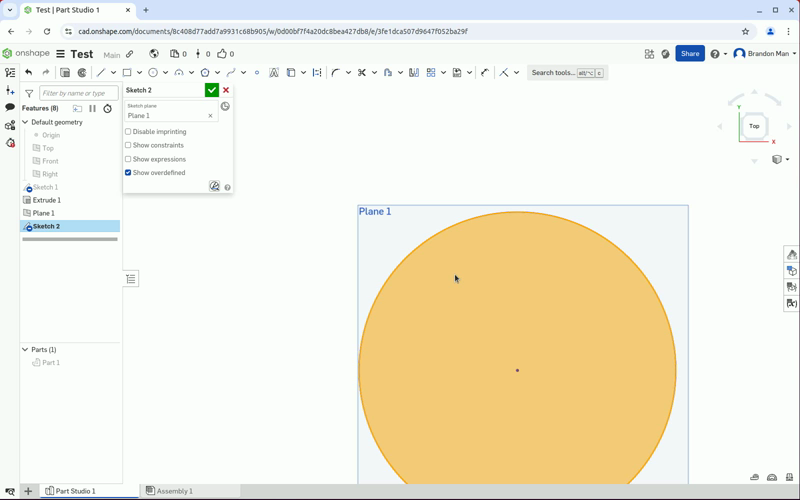
scroll(-6)
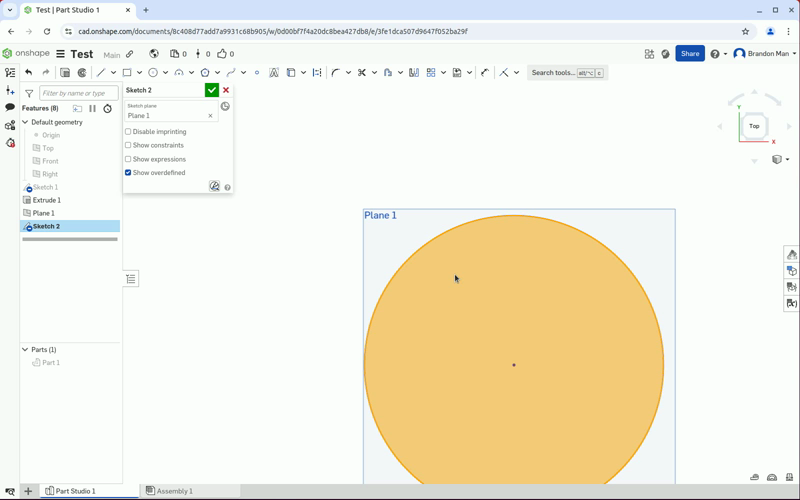
scroll(-6)
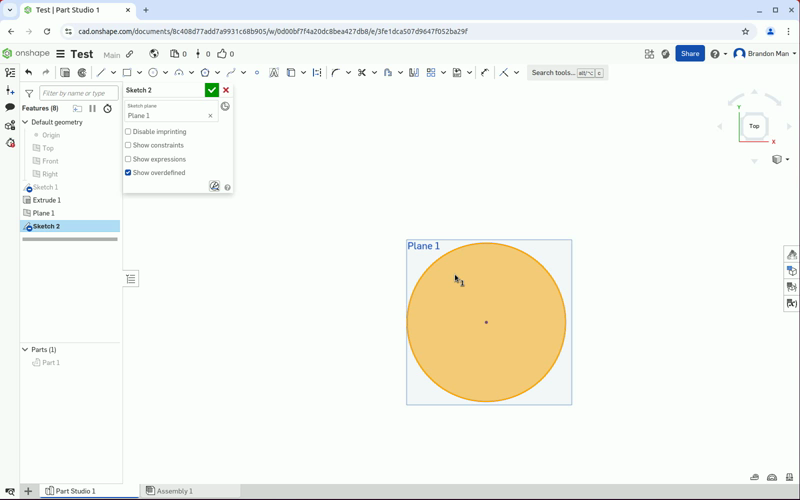
scroll(-6)
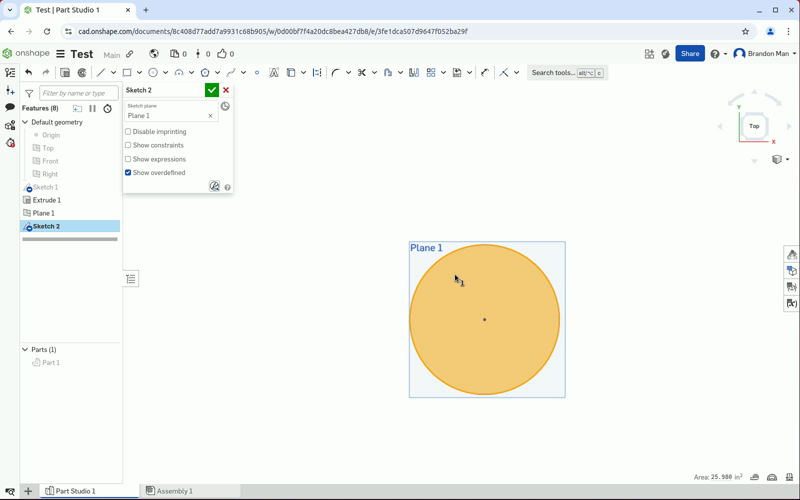
scroll(-6)
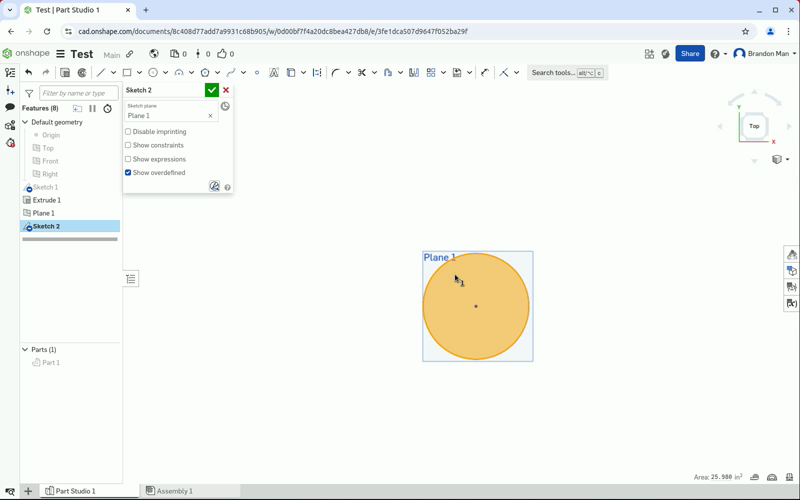
scroll(-6)
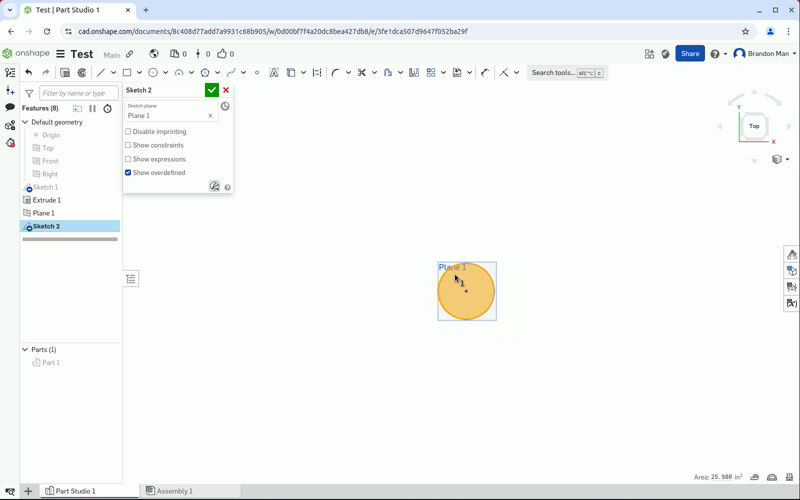
scroll(-6)
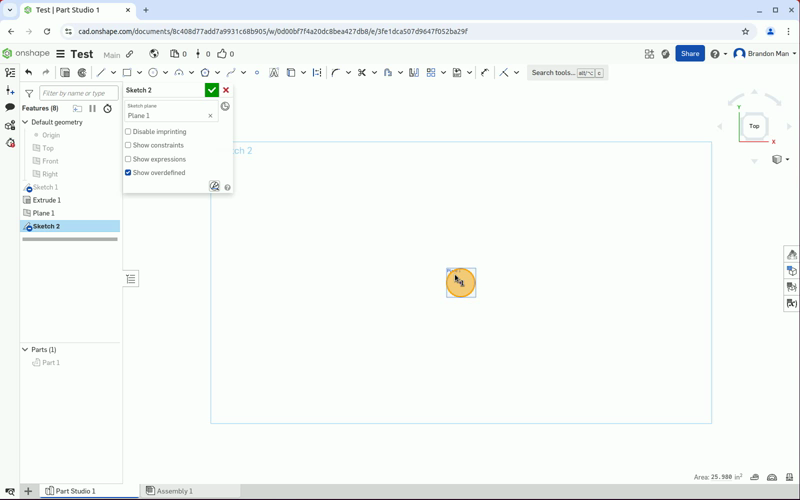
mouse_move(73, 352)
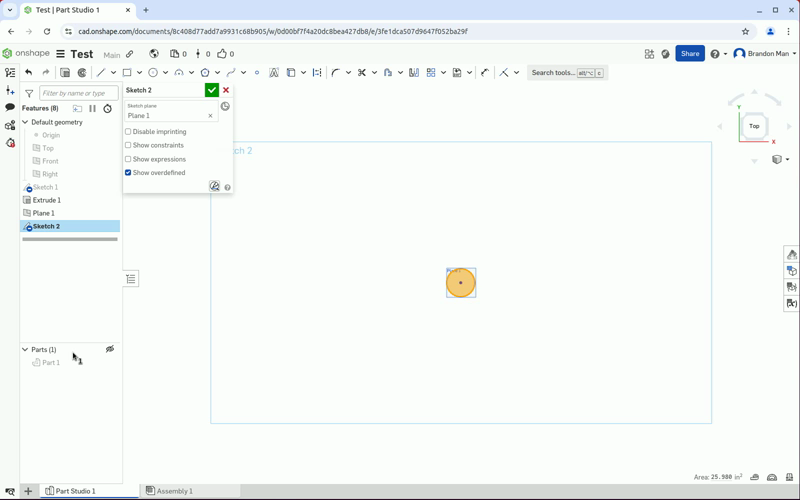
key(shift+y)
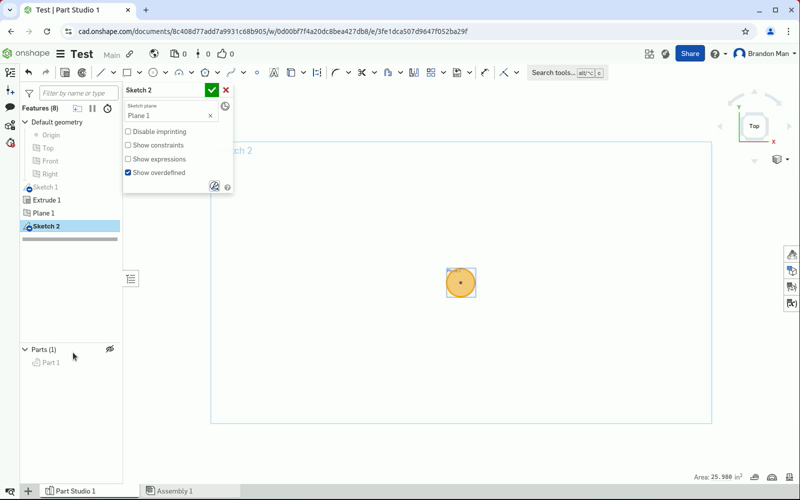
key(shift+e)
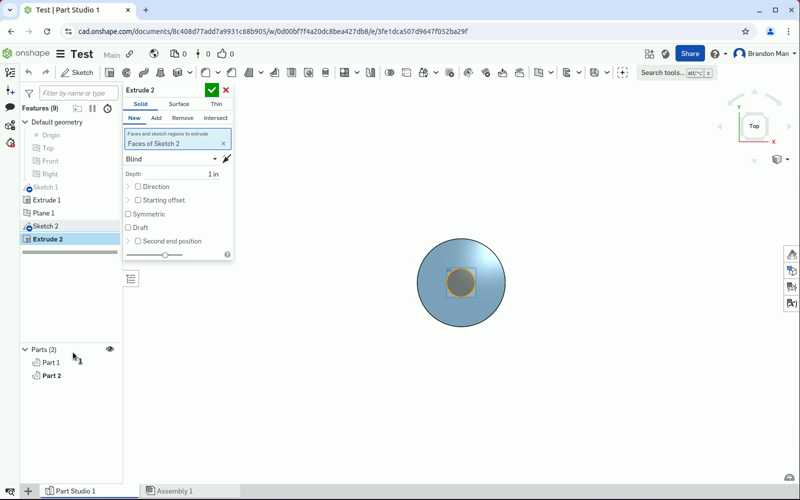
mouse_move(143, 106)
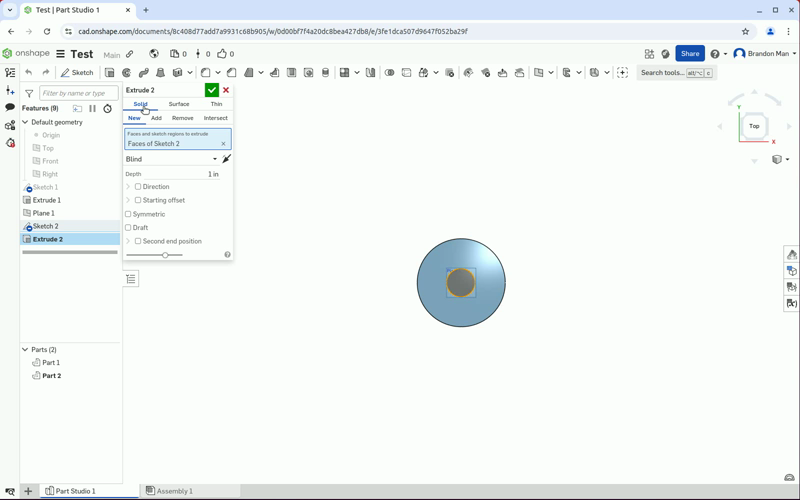
click(143, 106)
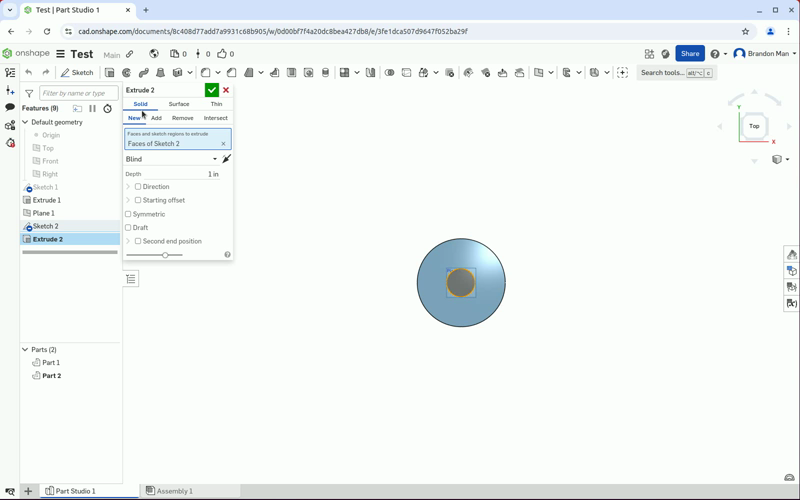
mouse_move(137, 120)
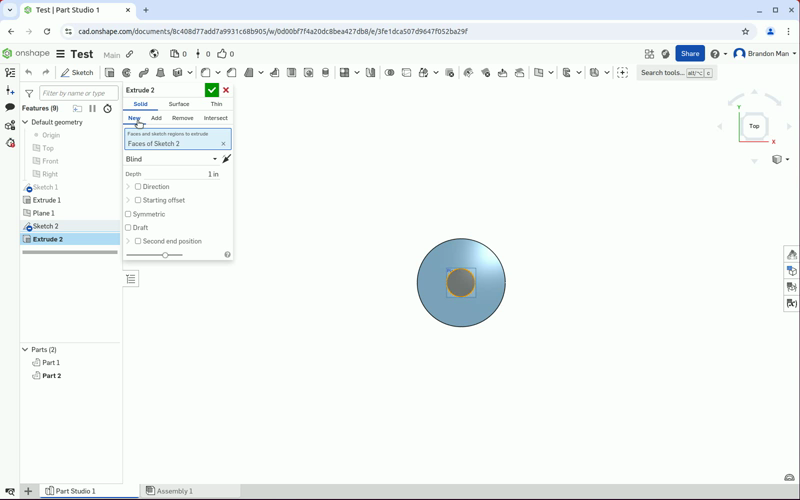
click(137, 120)
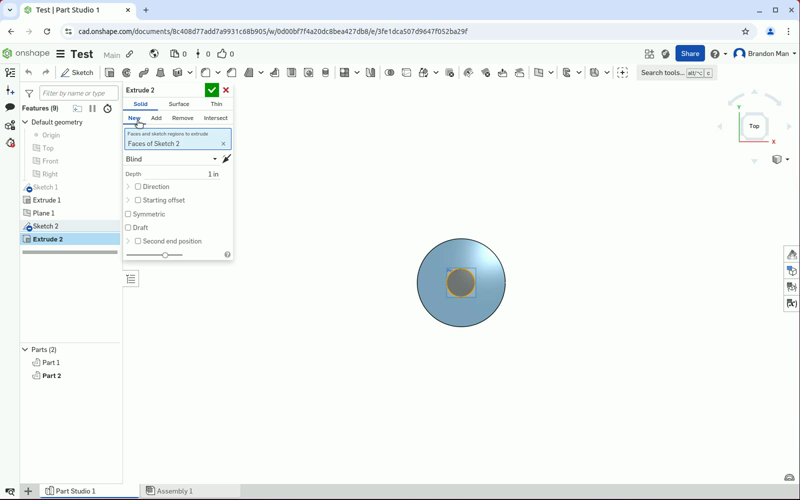
key(tab, 4)
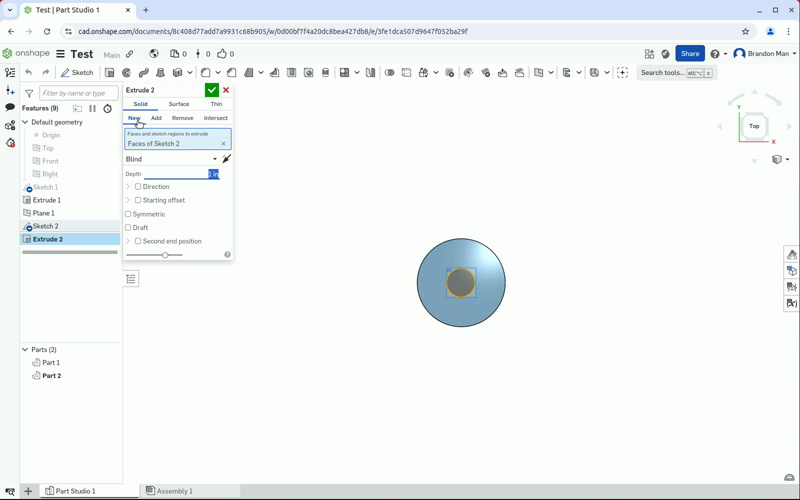
text(4.574)
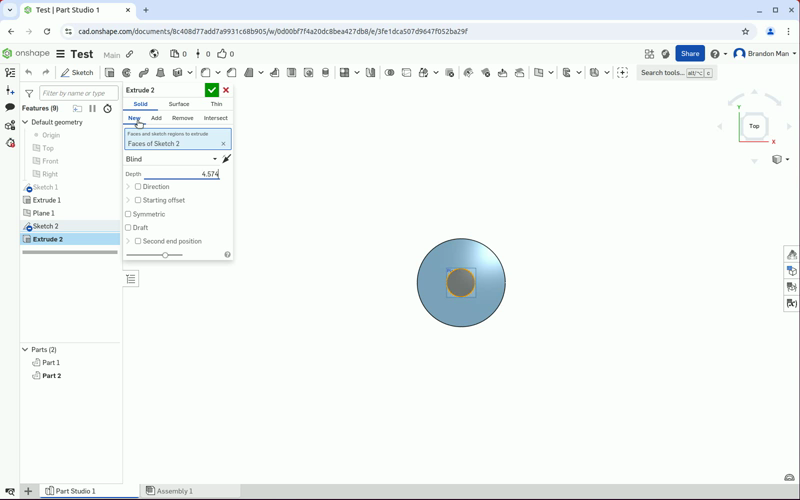
key(enter)
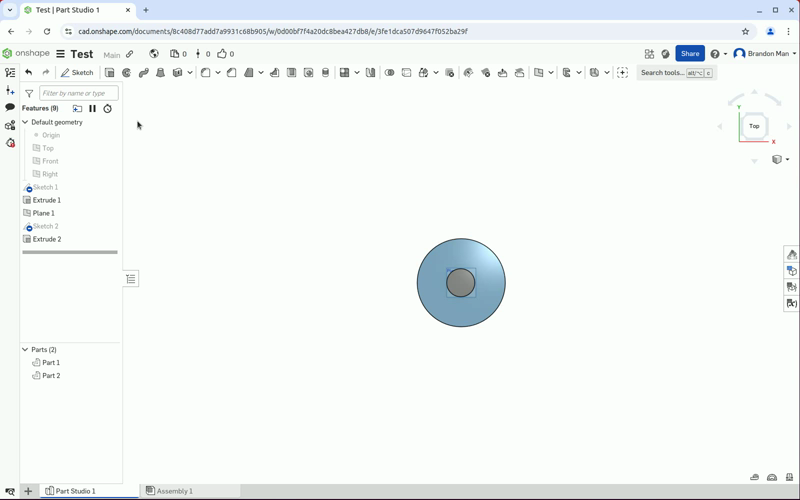
key(shift+h)
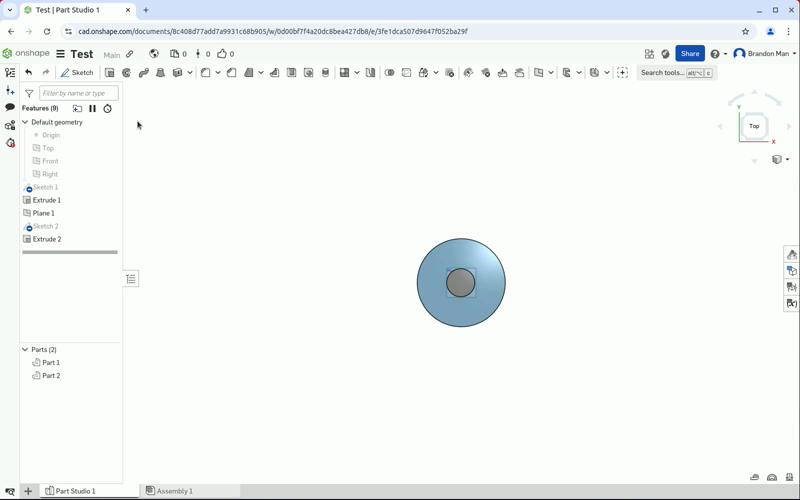
key(shift+h)
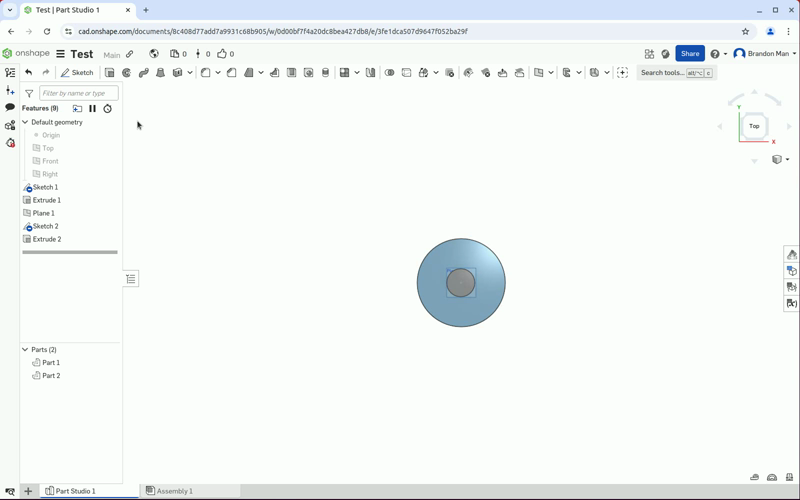
key(shift+7)
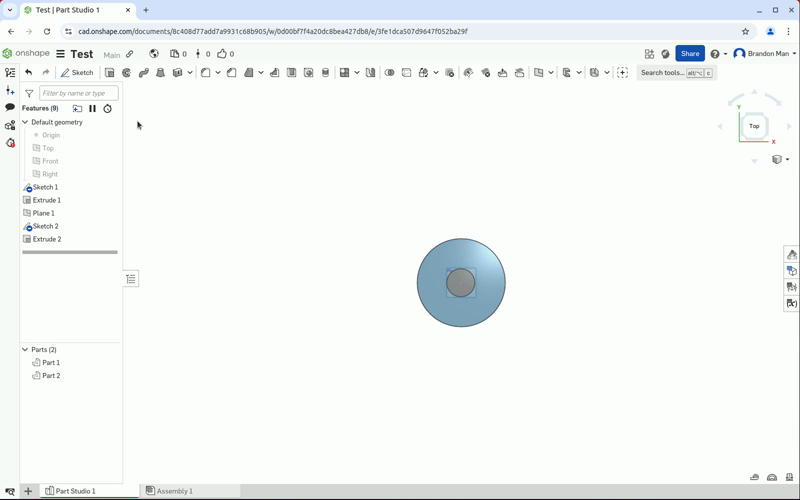
key(up, 3)
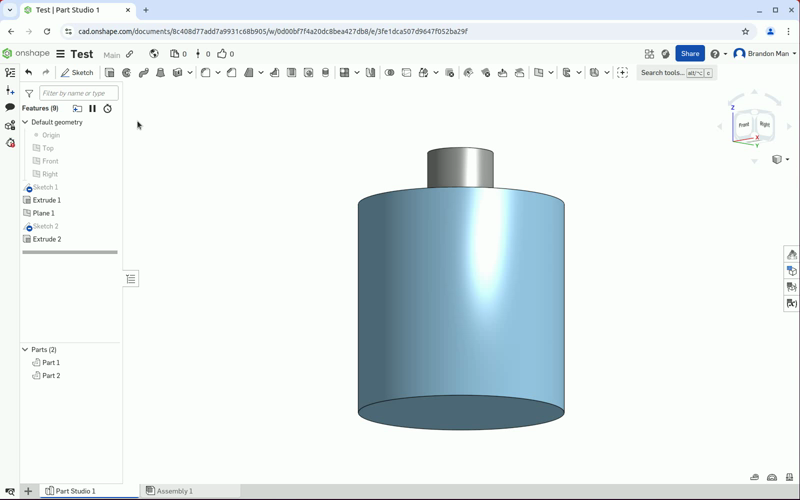
key(left, 3)
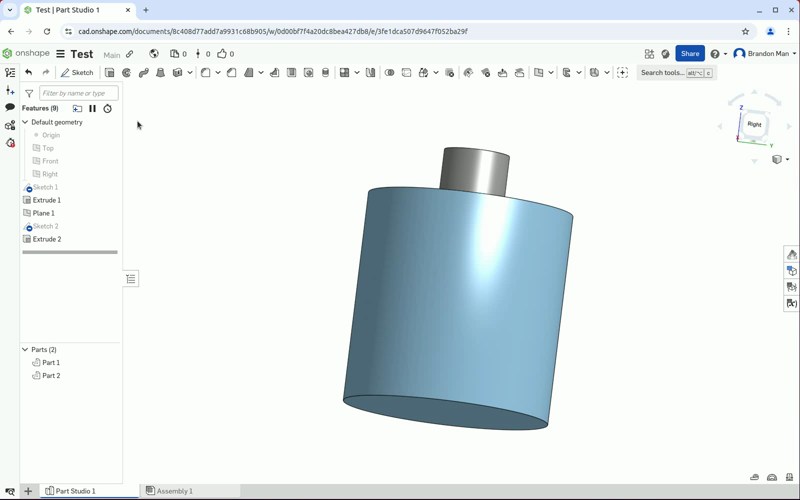
key(right, 3)
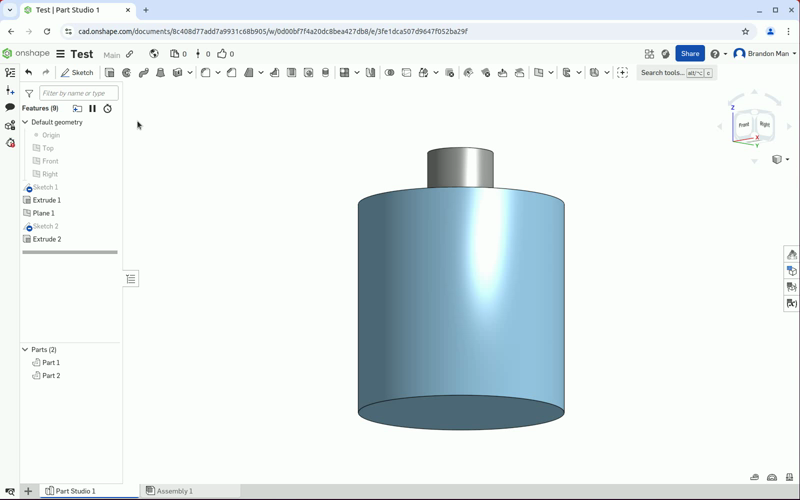
key(down, 3)
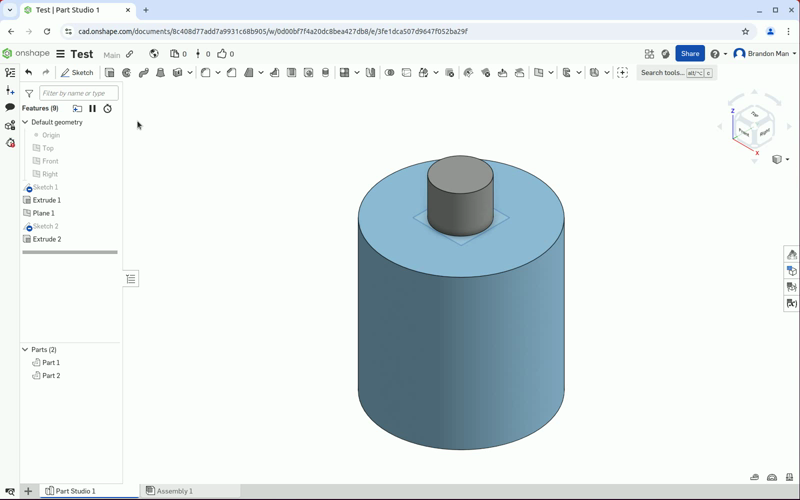
mouse_move(73, 189)
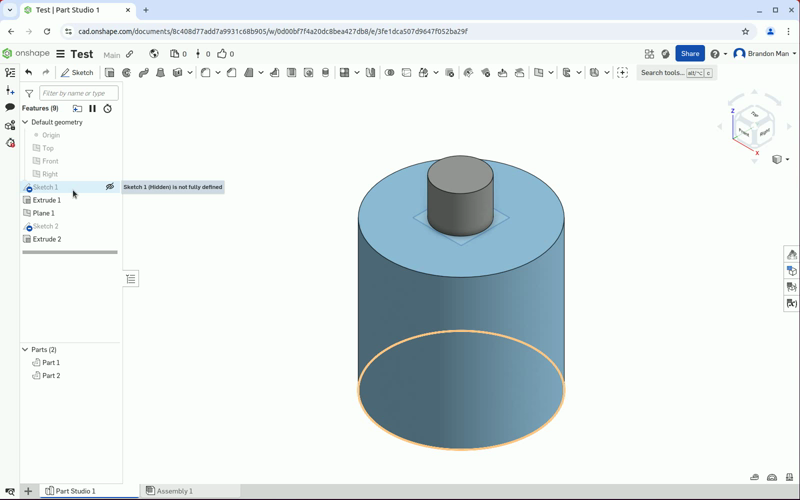
click(73, 189)